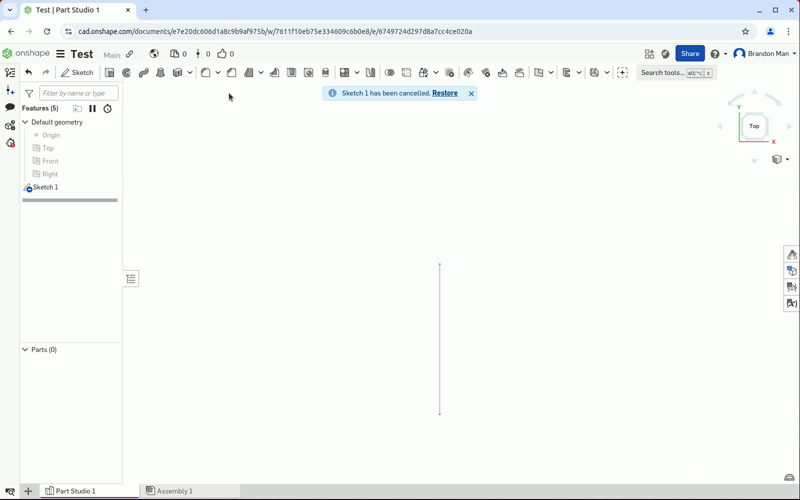
key(shift+h)
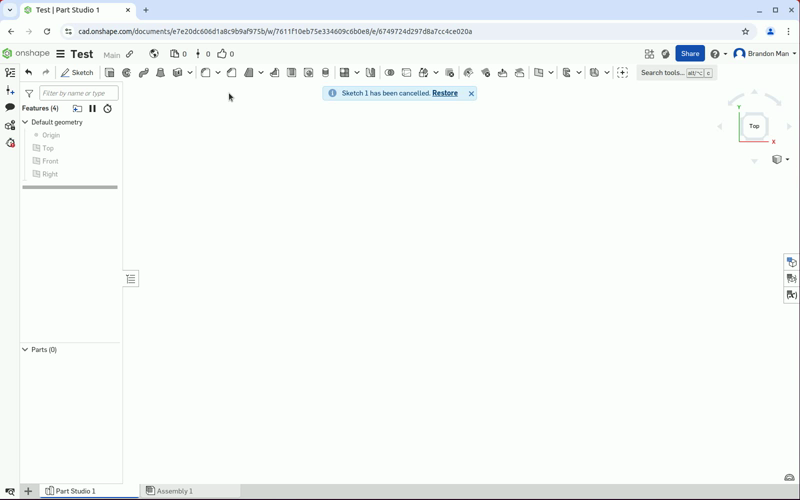
mouse_move(73, 352)
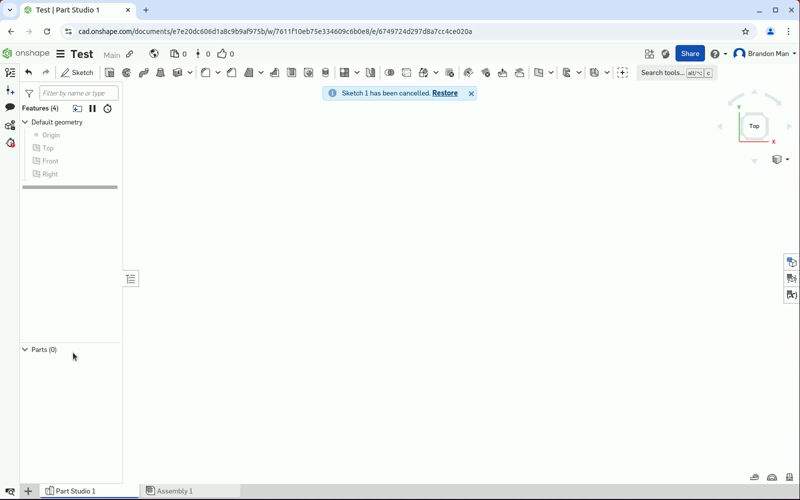
key(y)
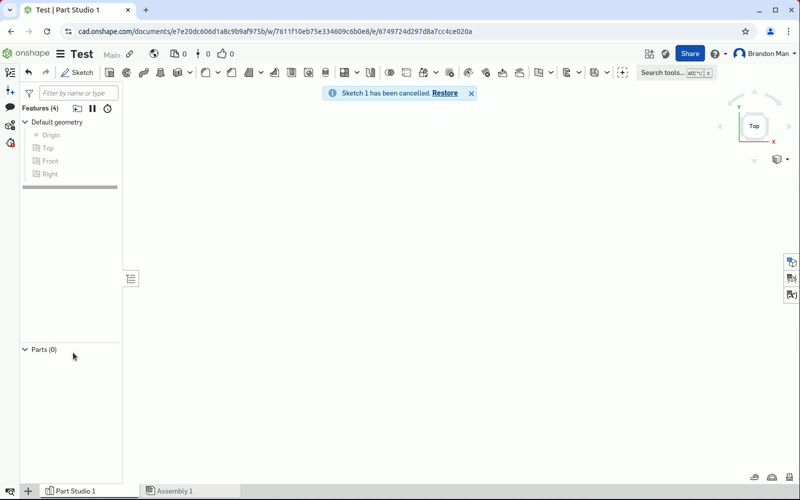
key(shift+p)
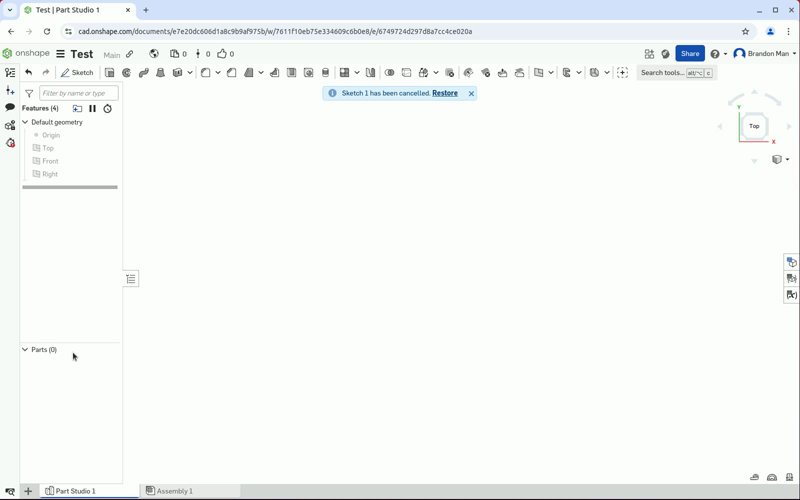
key(space)
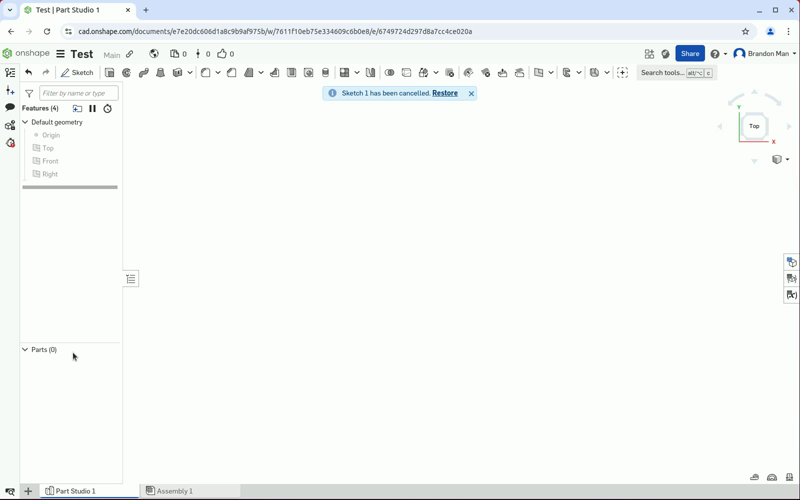
key_down(shift)
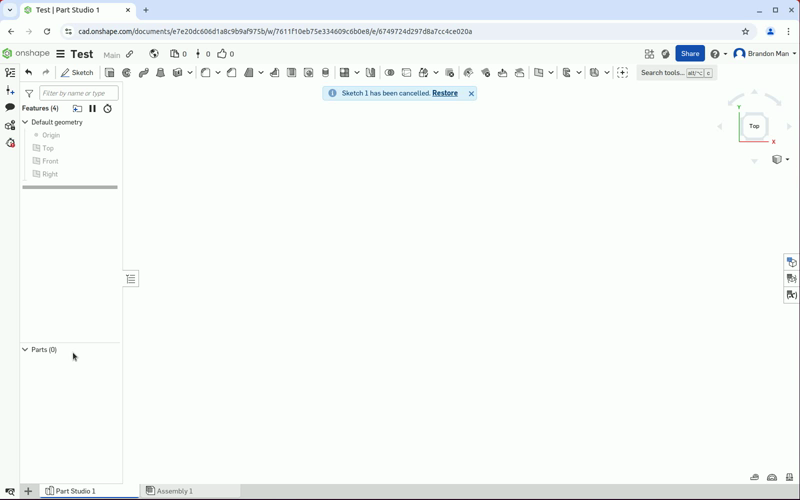
key(up)
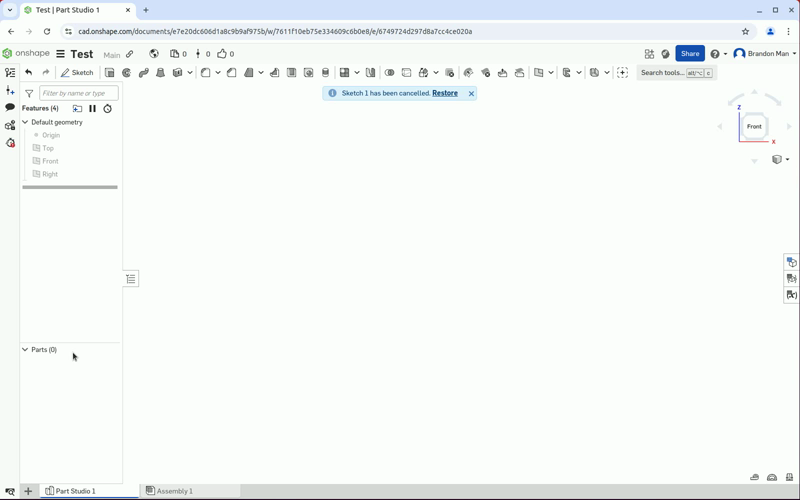
key_up(shift)
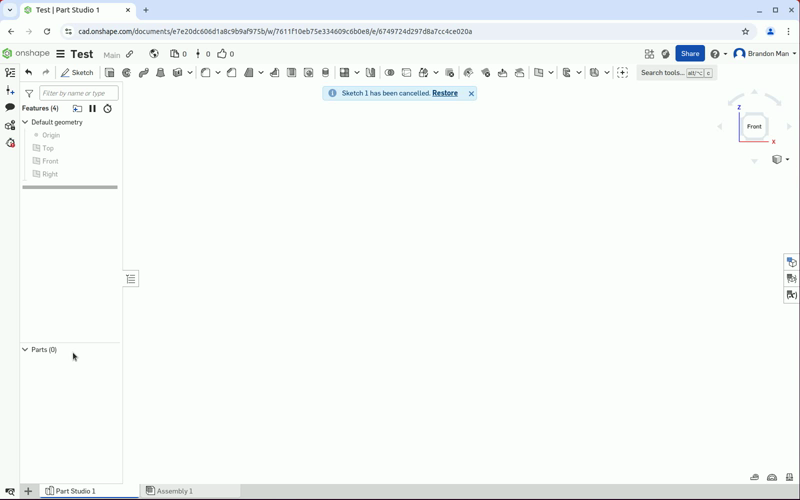
mouse_move(73, 352)
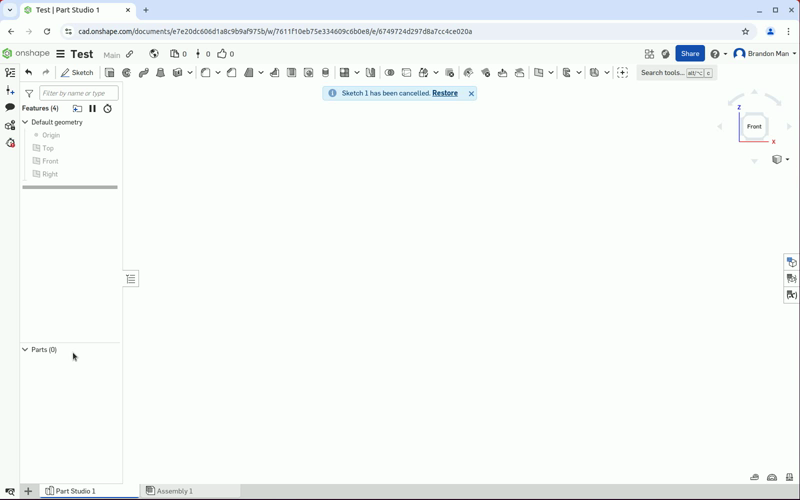
key(shift+y)
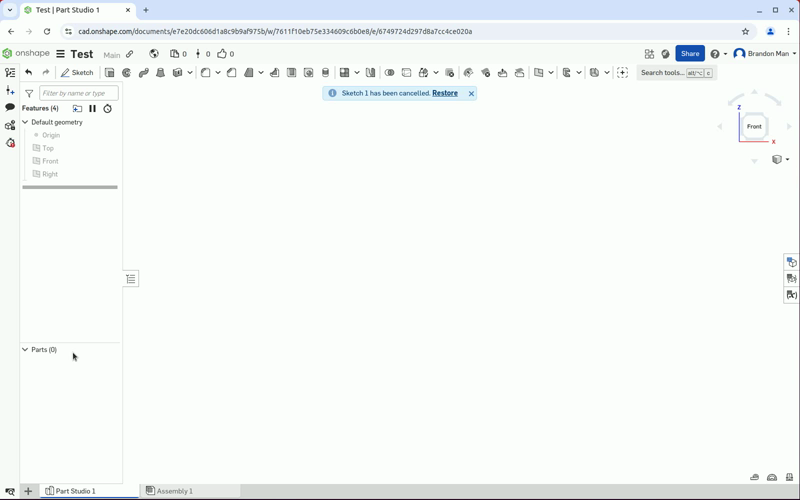
key(shift+s)
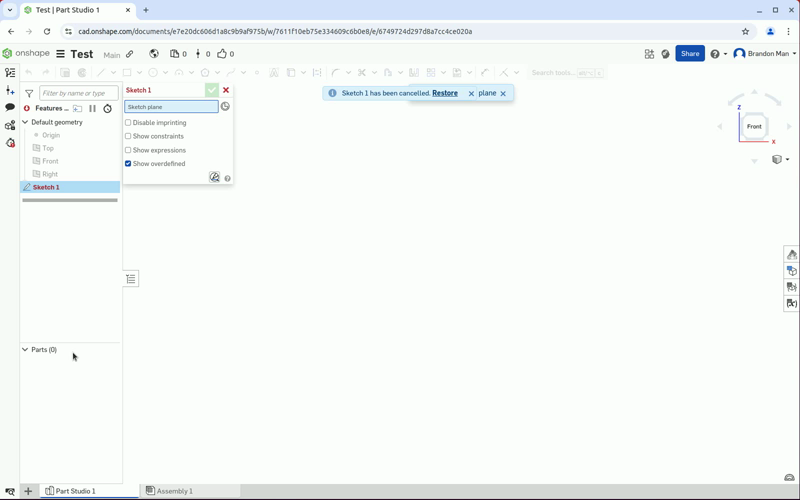
mouse_move(73, 163)
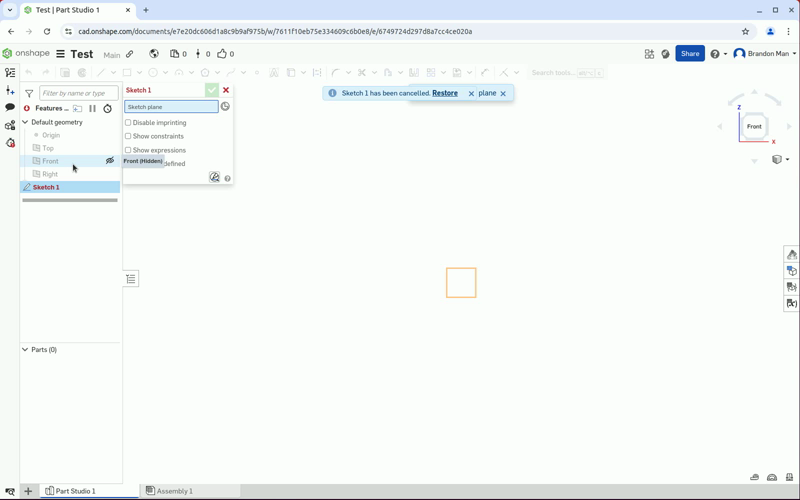
click(73, 163)
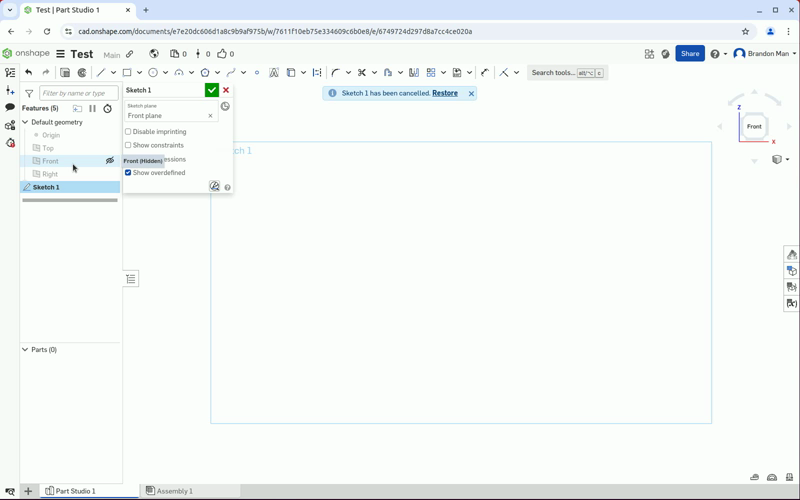
mouse_move(73, 352)
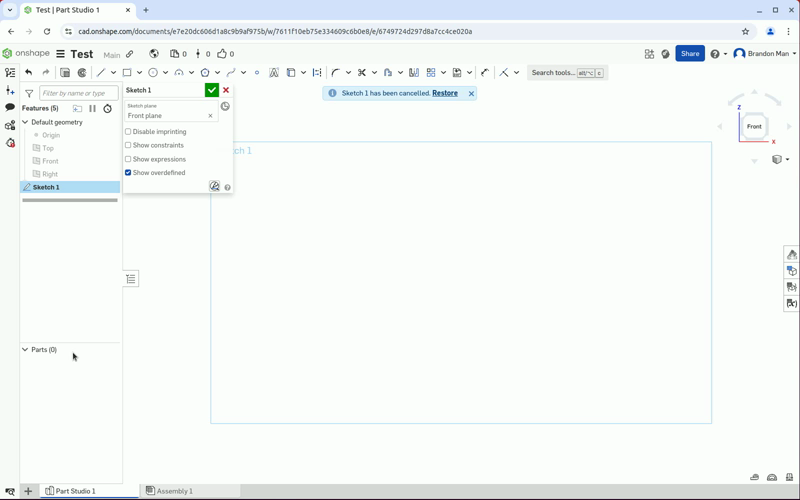
key(y)
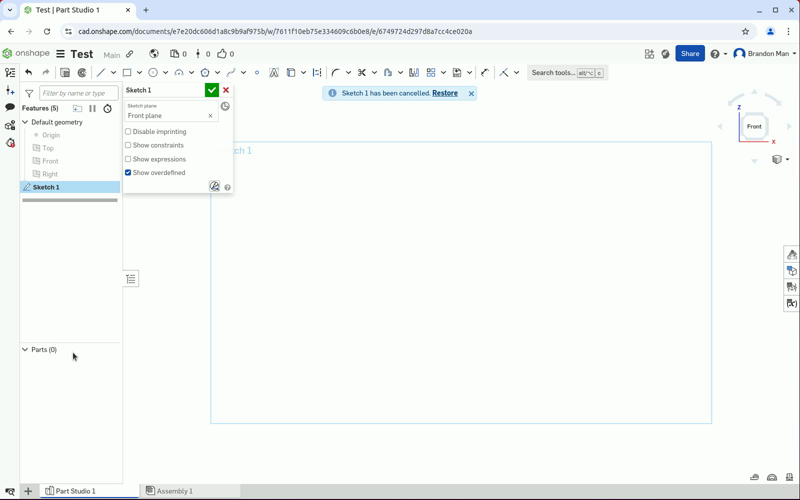
key(c)
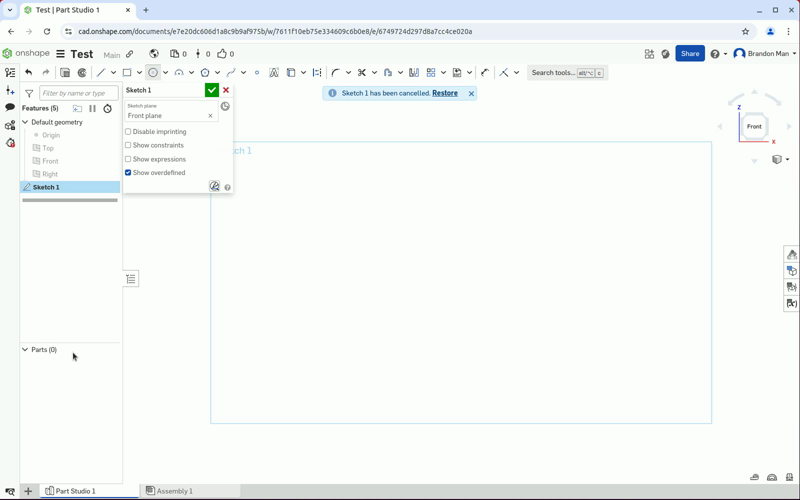
key_down(shift)
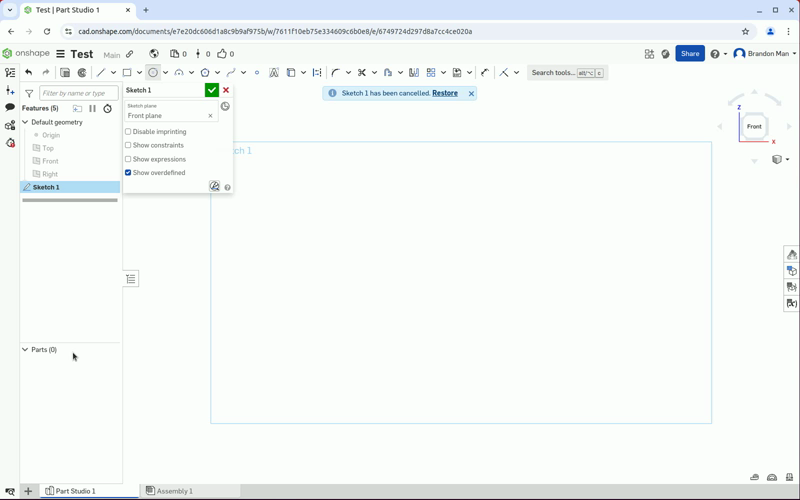
mouse_move(461, 282)
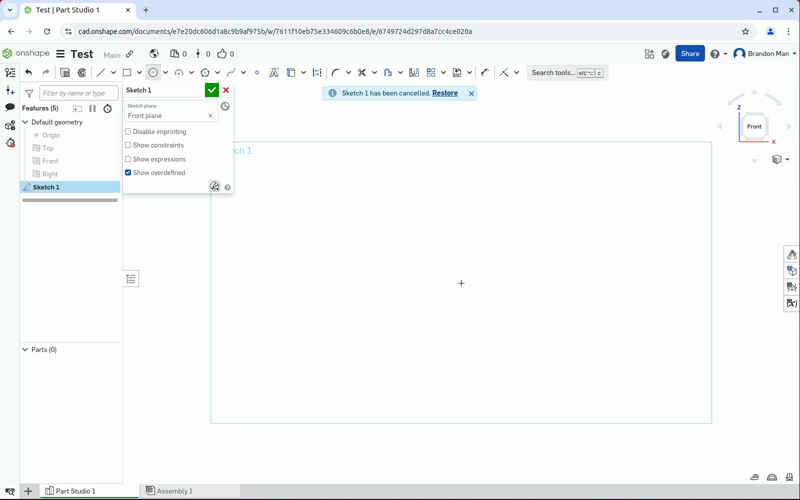
click(461, 282)
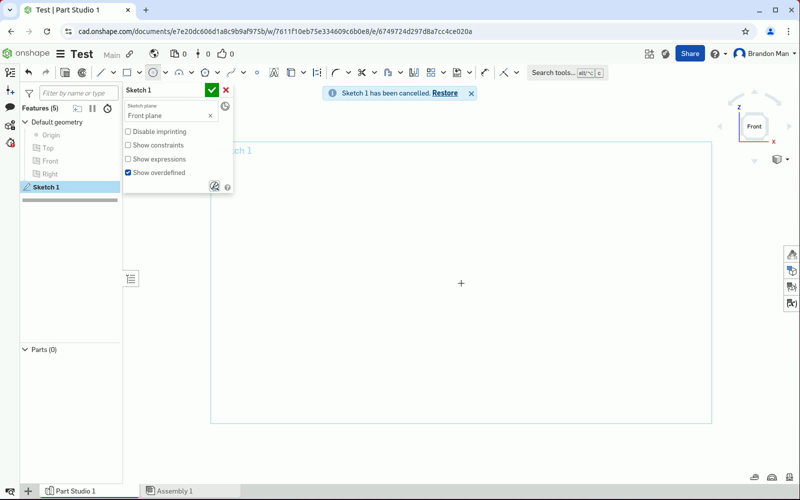
key_up(shift)
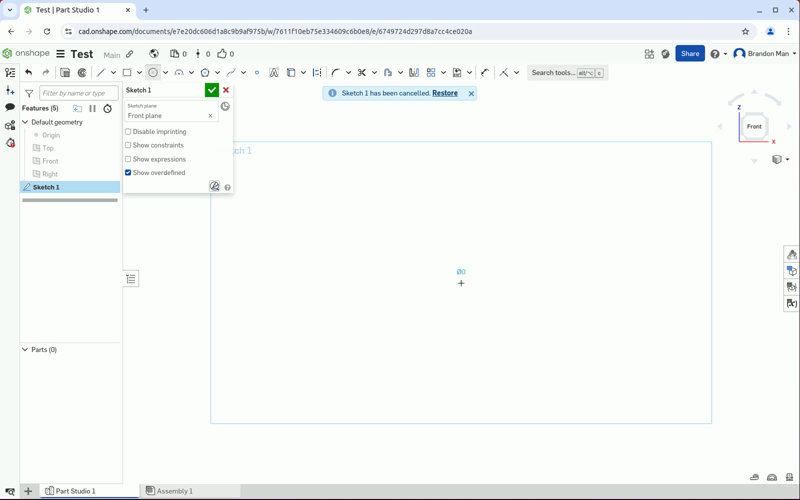
mouse_move(574, 282)
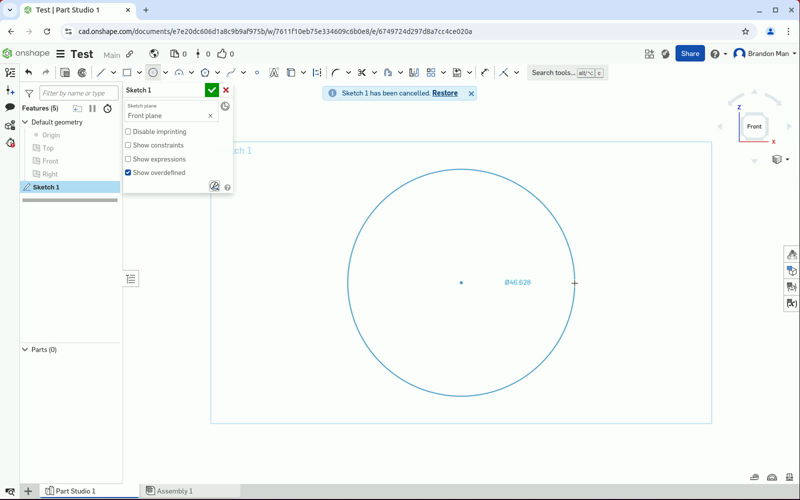
click(574, 282)
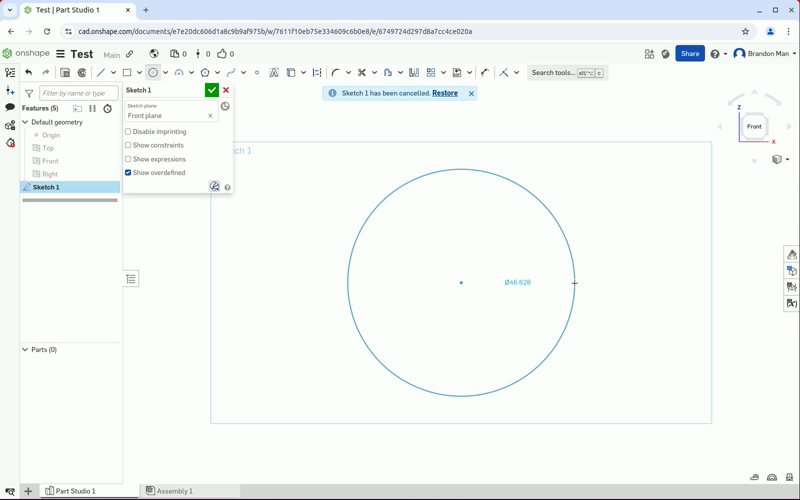
key(esc)
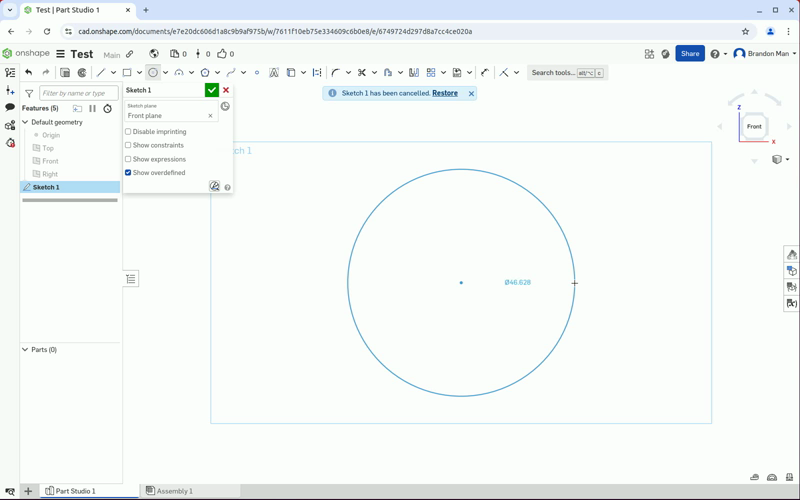
mouse_move(505, 297)
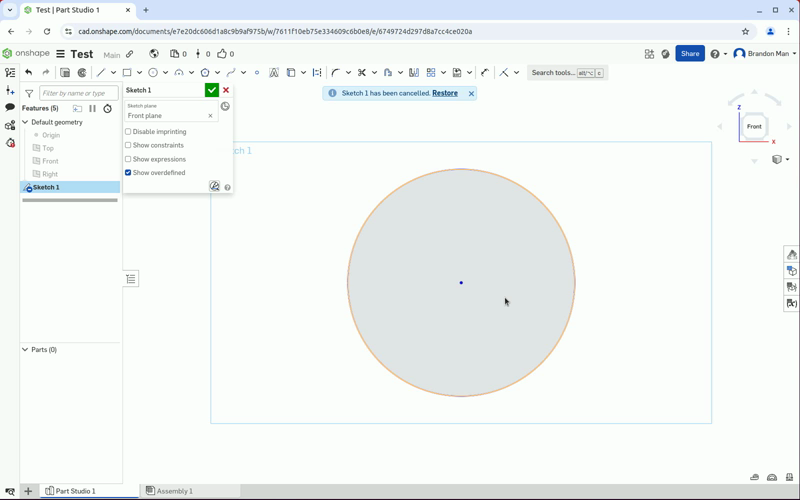
click(505, 297)
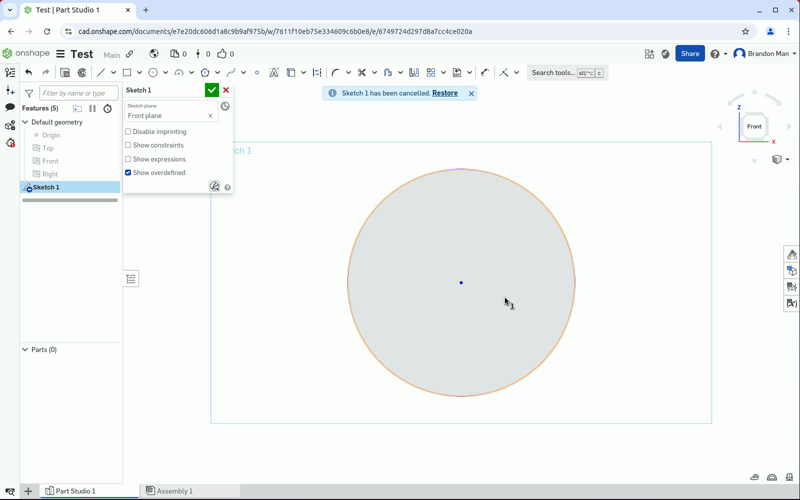
mouse_move(73, 352)
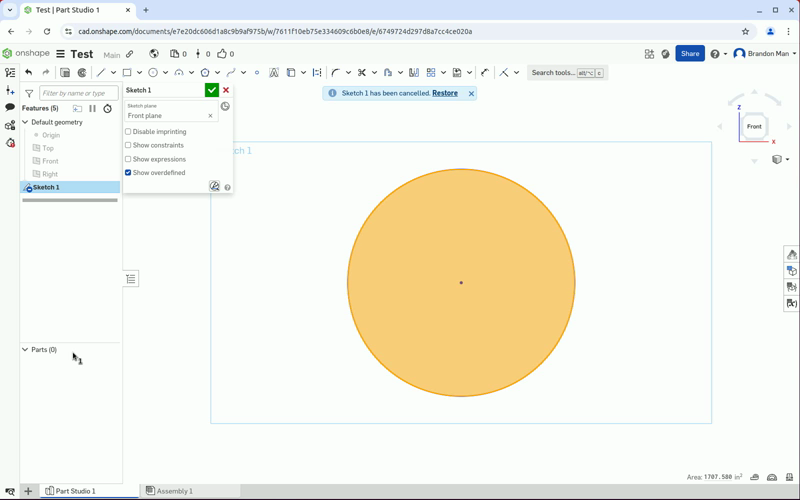
key(shift+y)
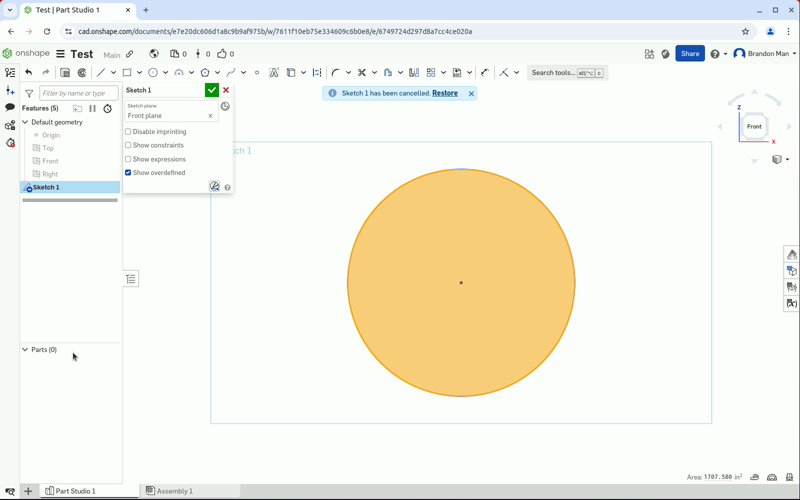
key(shift+e)
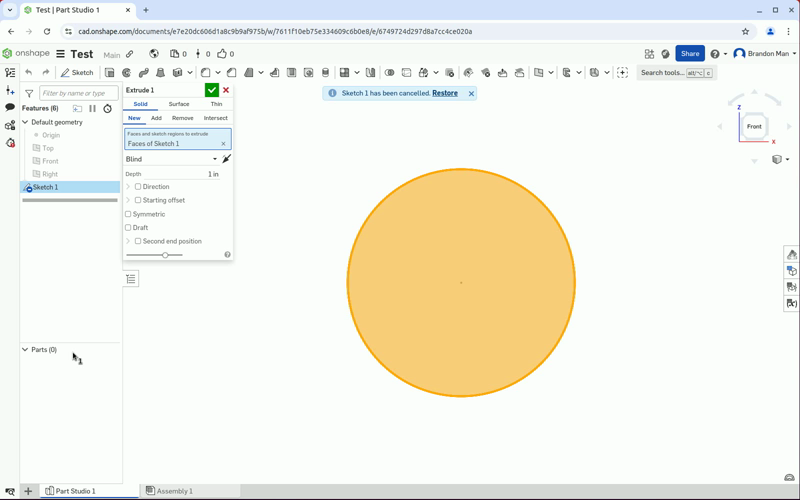
mouse_move(143, 106)
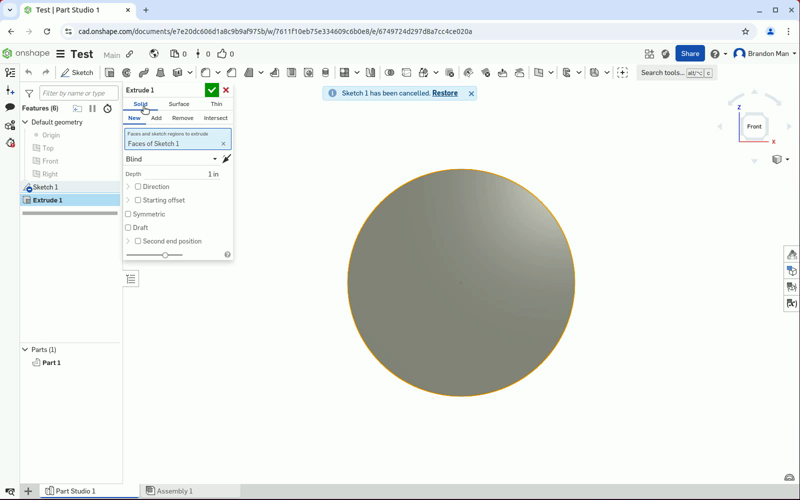
click(143, 106)
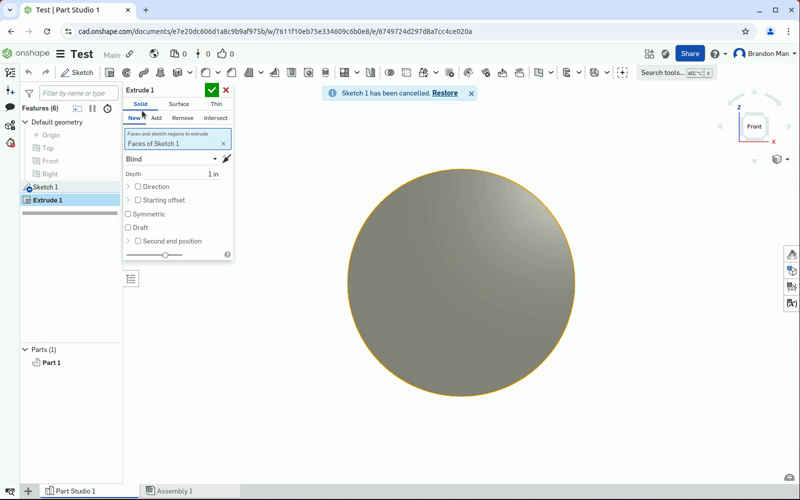
mouse_move(137, 120)
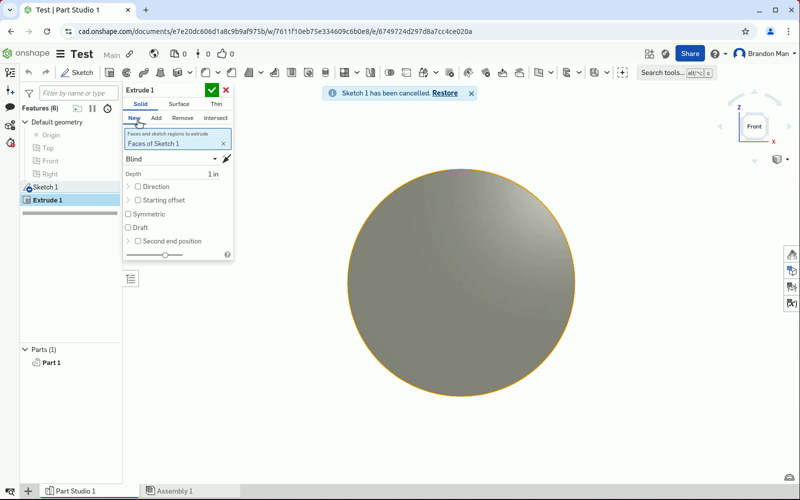
click(137, 120)
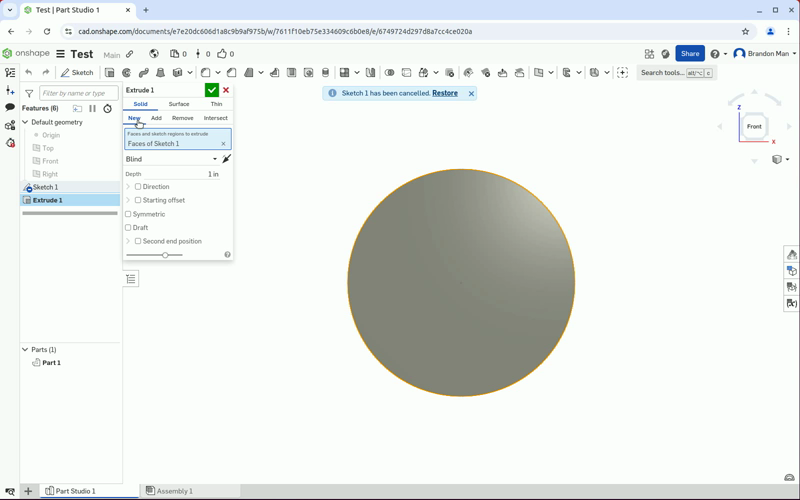
key(tab, 4)
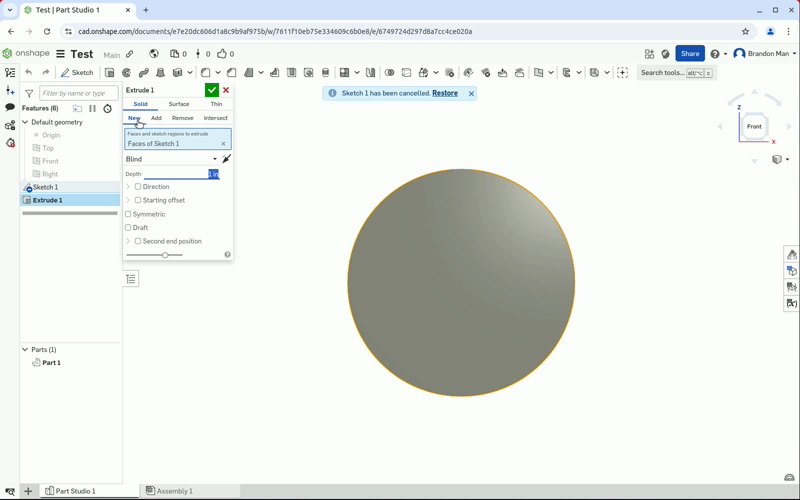
text(-9.147)
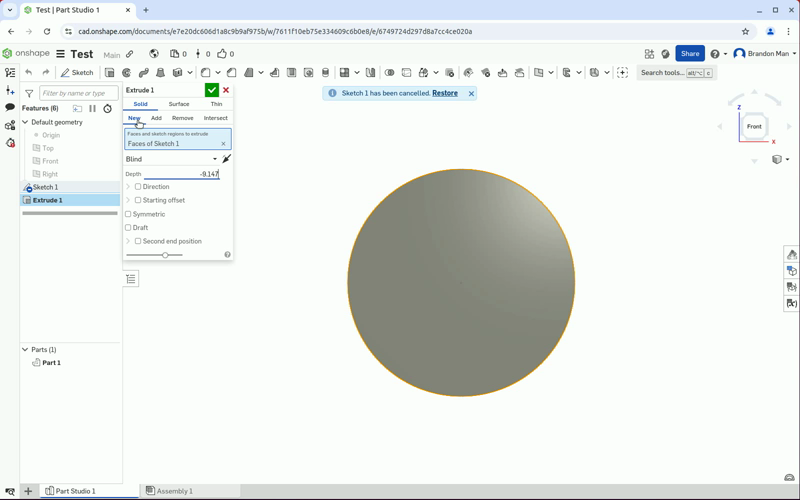
key(enter)
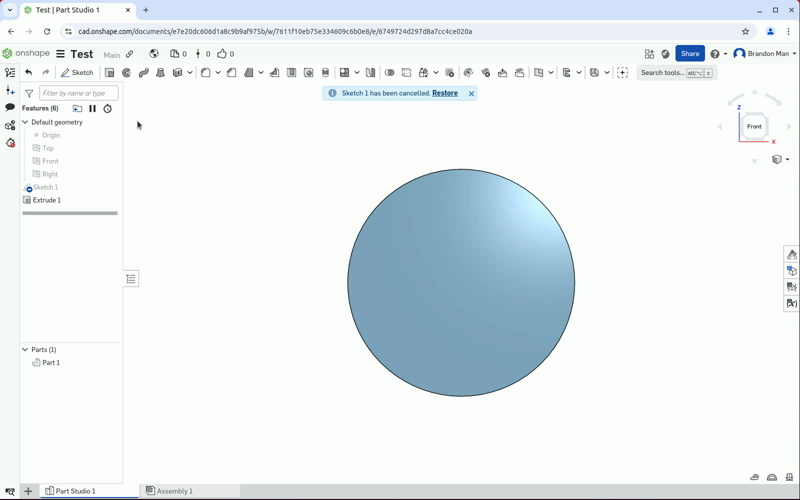
key(shift+h)
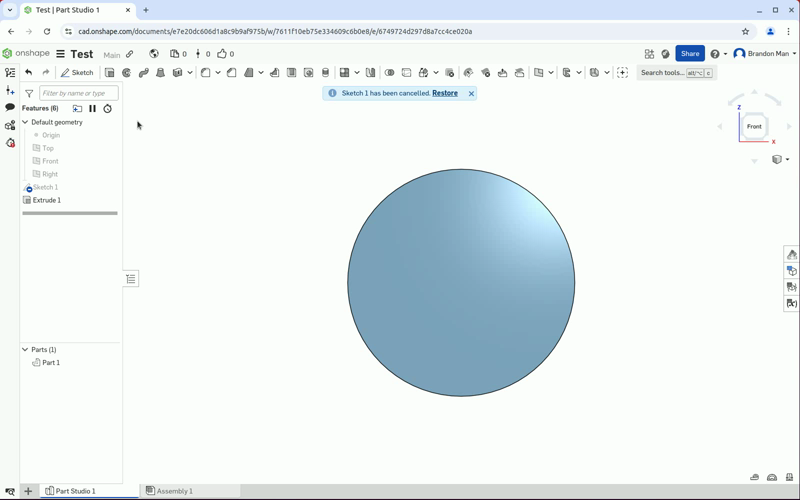
key(shift+h)
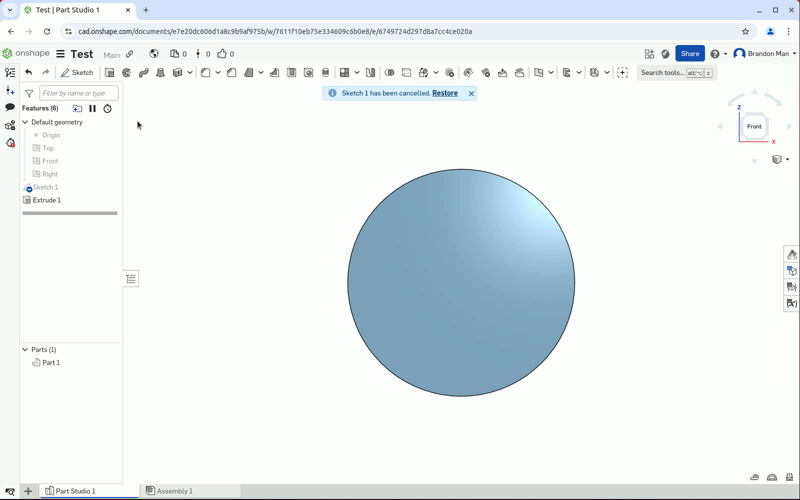
mouse_move(73, 189)
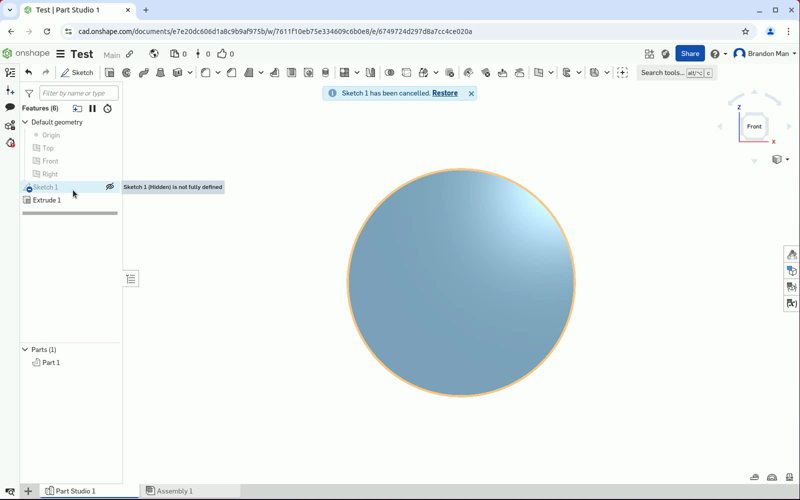
click(73, 189)
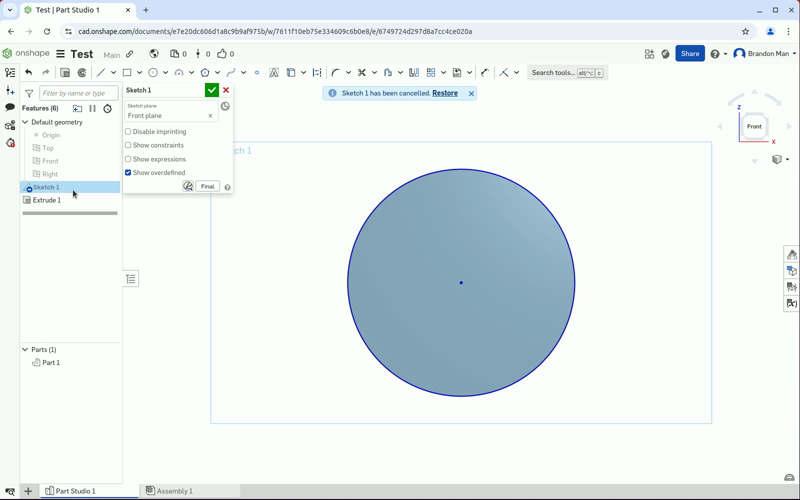
mouse_move(229, 92)
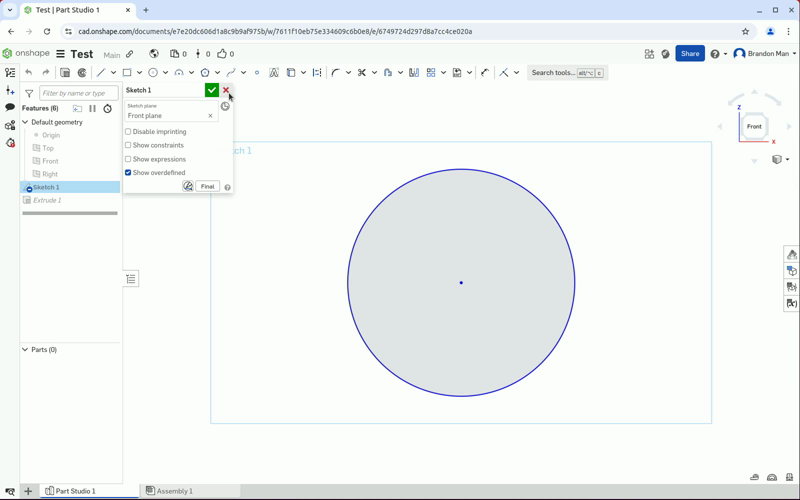
click(229, 92)
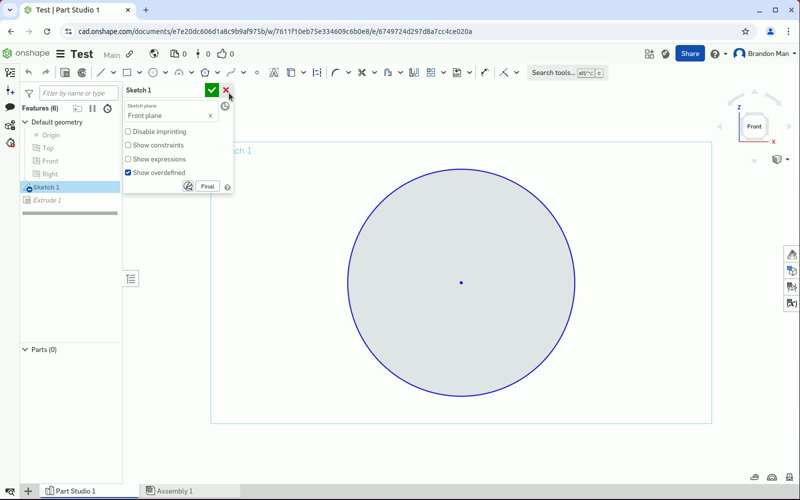
key(shift+s)
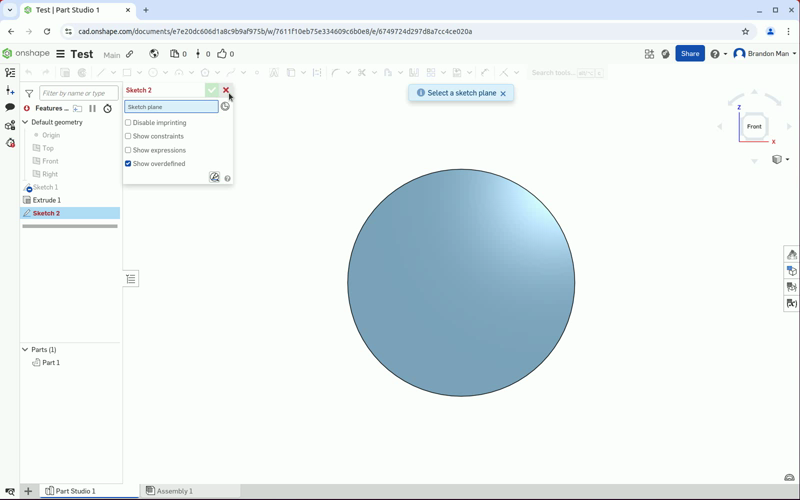
mouse_move(73, 163)
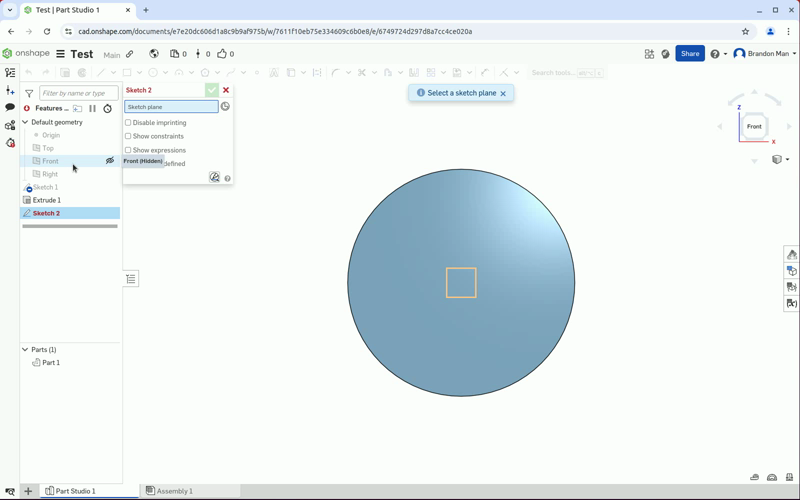
click(73, 163)
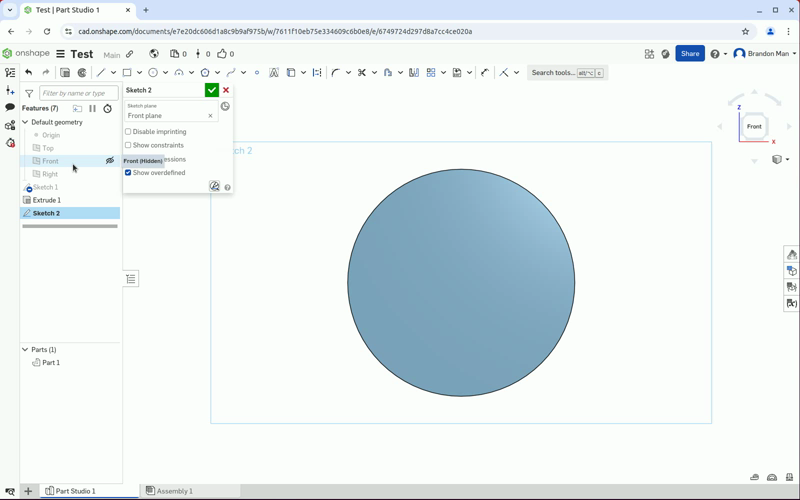
mouse_move(73, 352)
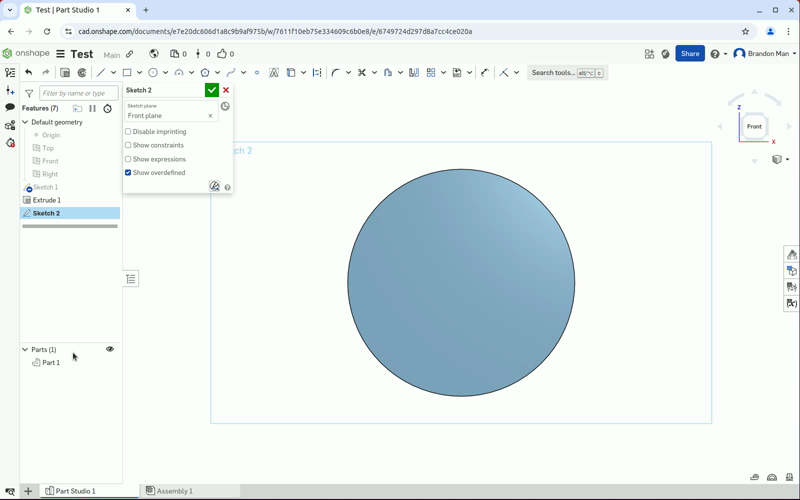
key(y)
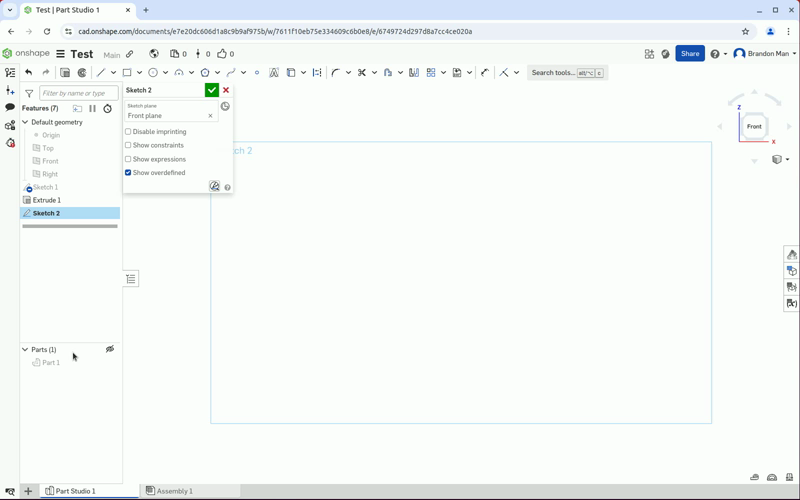
key(c)
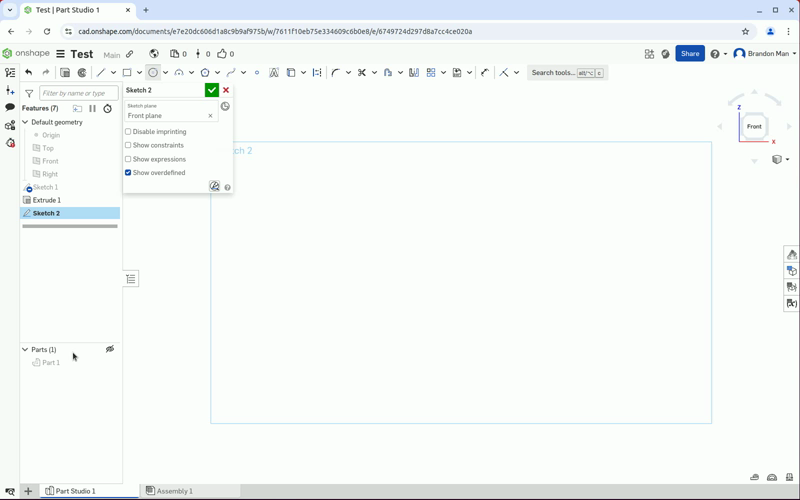
key_down(shift)
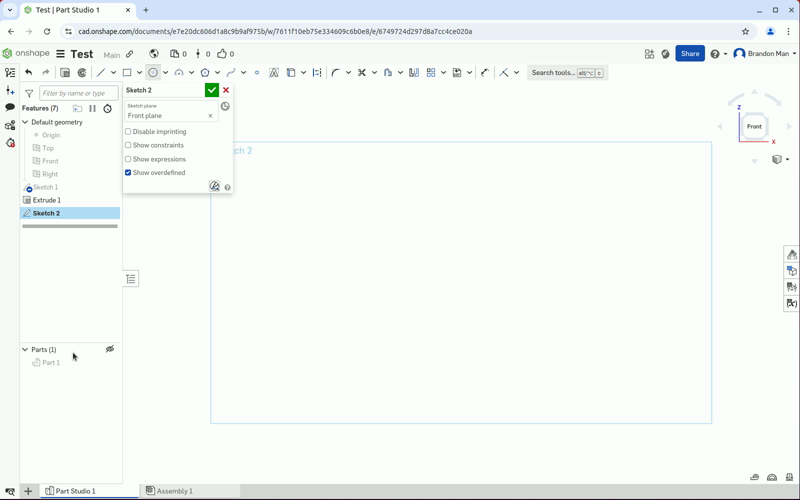
mouse_move(461, 282)
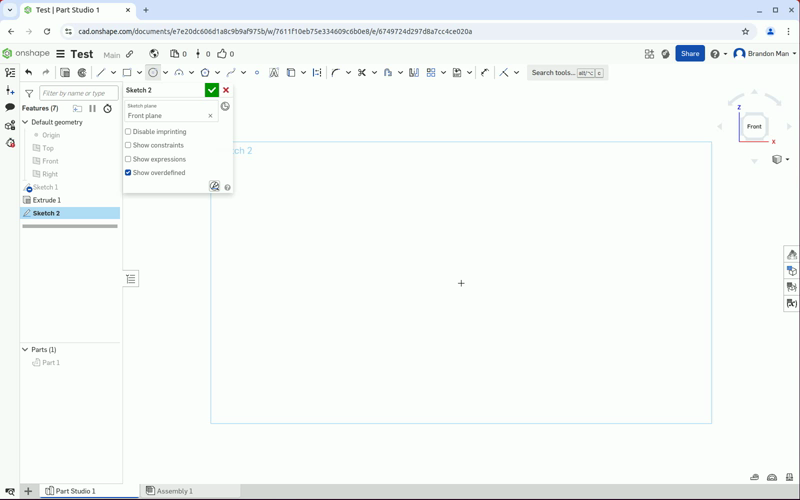
click(461, 282)
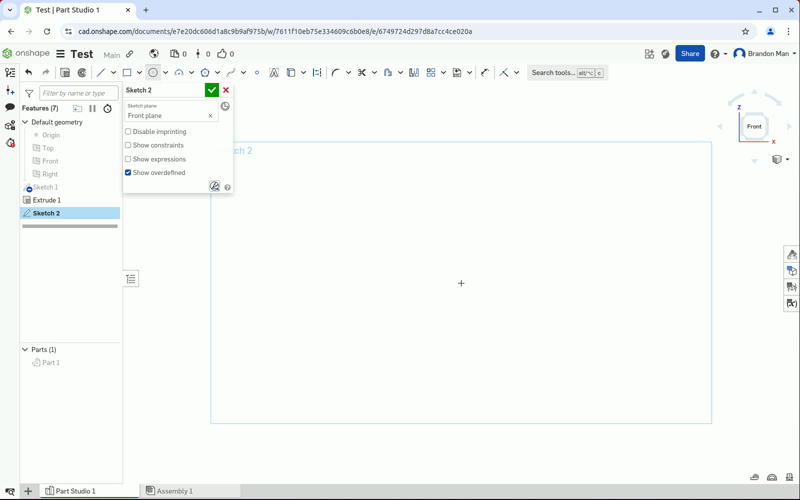
key_up(shift)
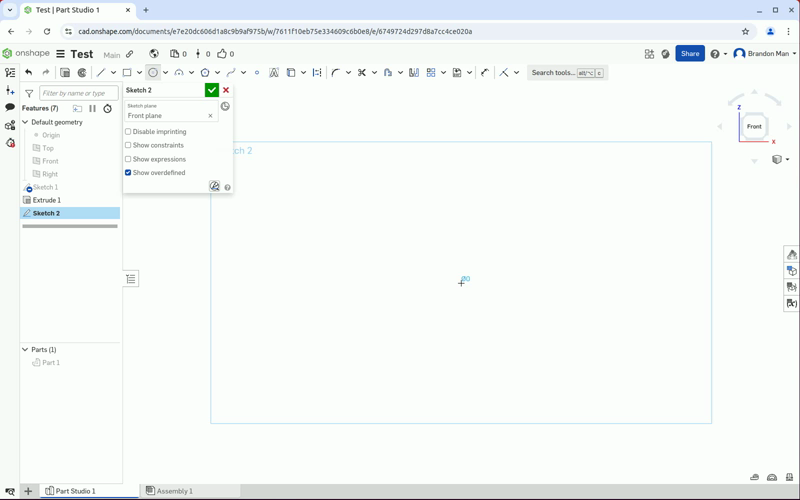
mouse_move(518, 282)
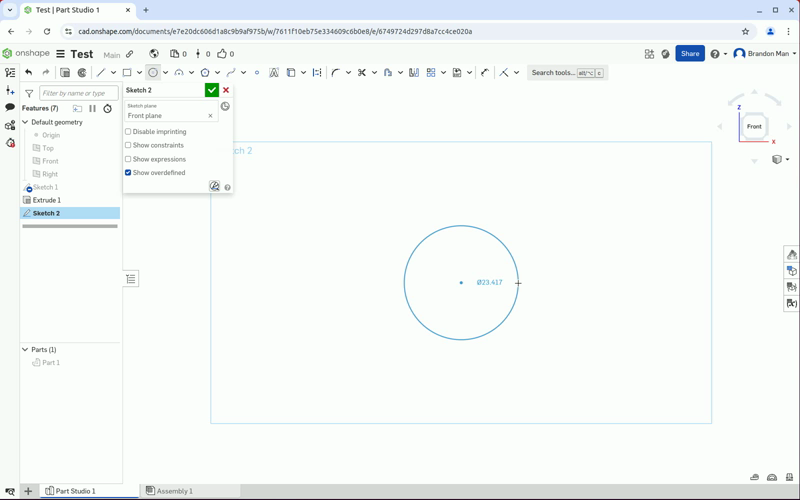
click(518, 282)
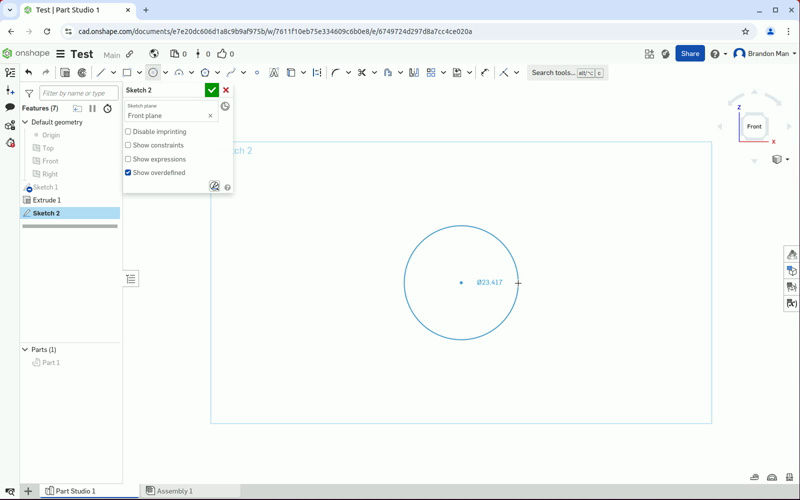
key(esc)
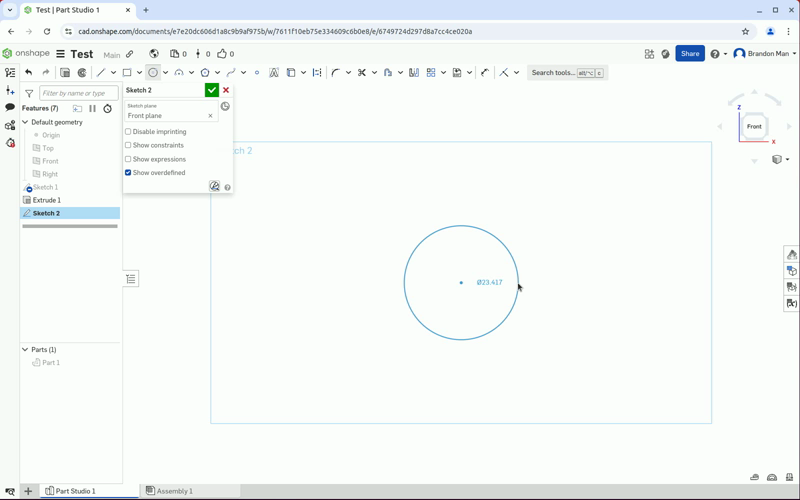
mouse_move(497, 280)
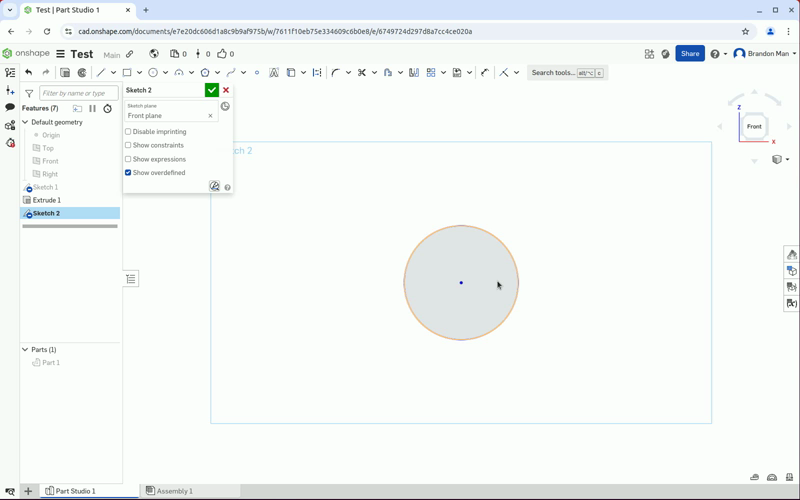
click(497, 280)
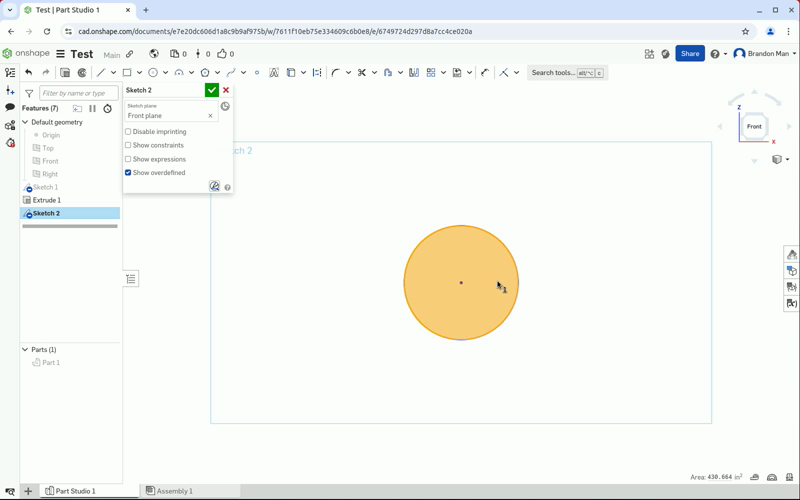
mouse_move(73, 352)
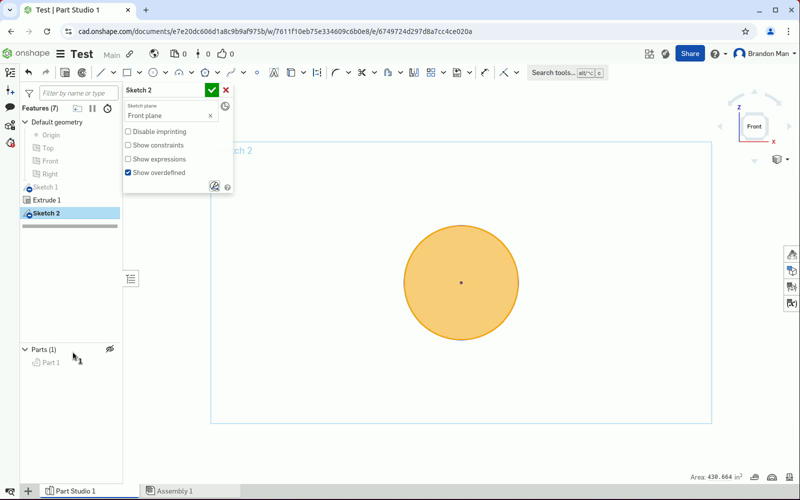
key(shift+y)
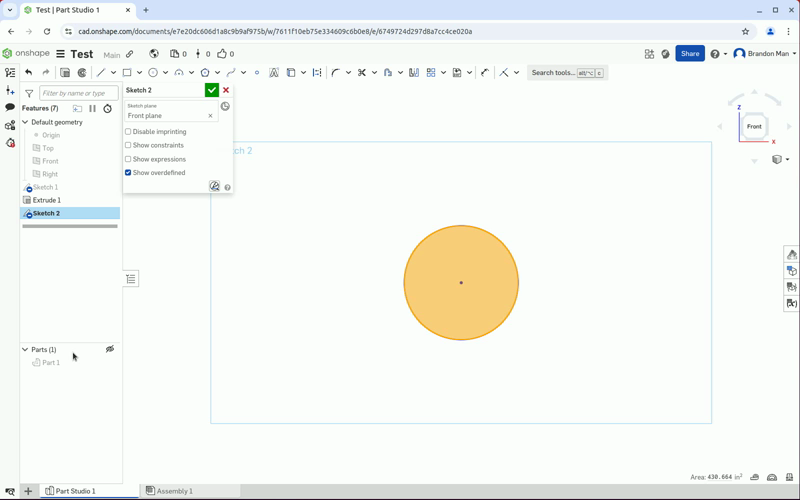
key(shift+e)
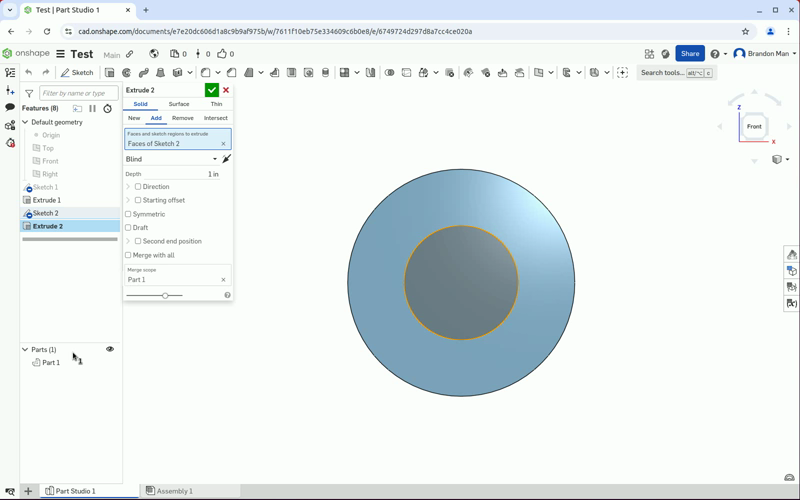
mouse_move(143, 106)
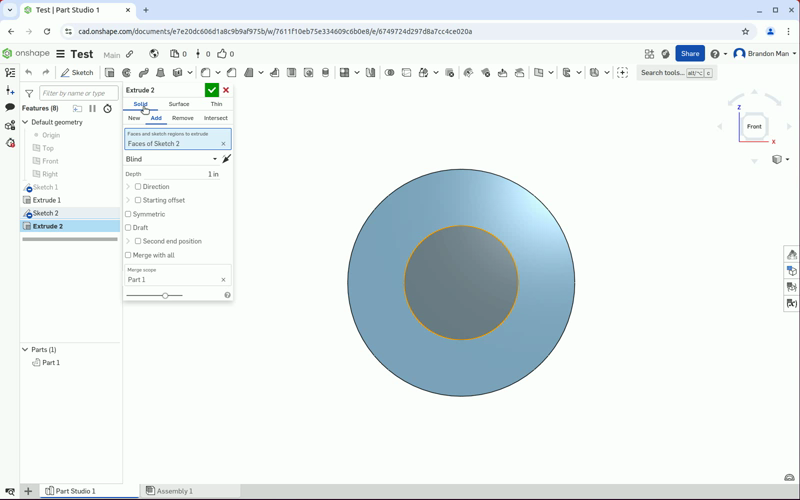
click(143, 106)
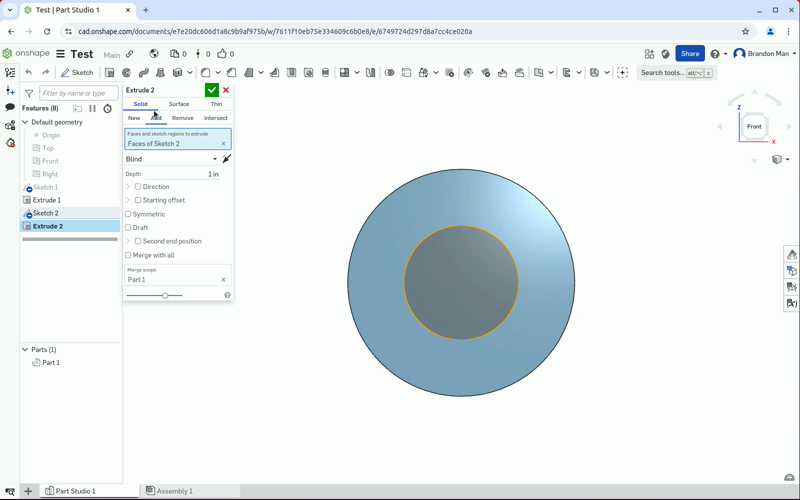
mouse_move(186, 120)
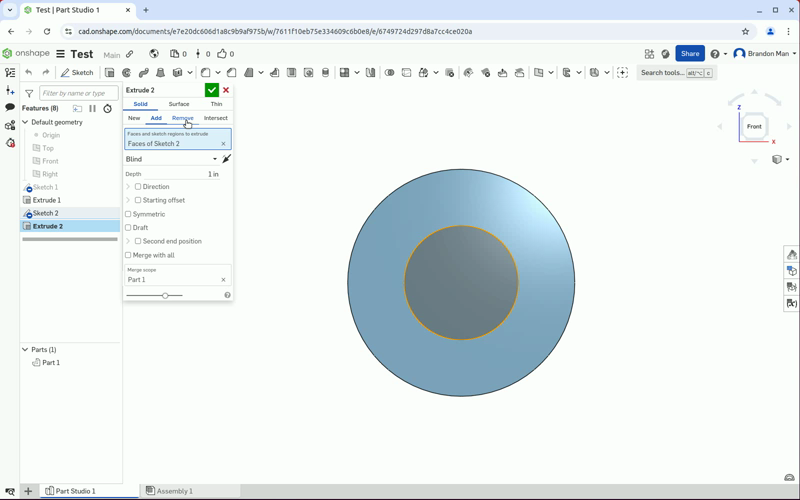
click(186, 120)
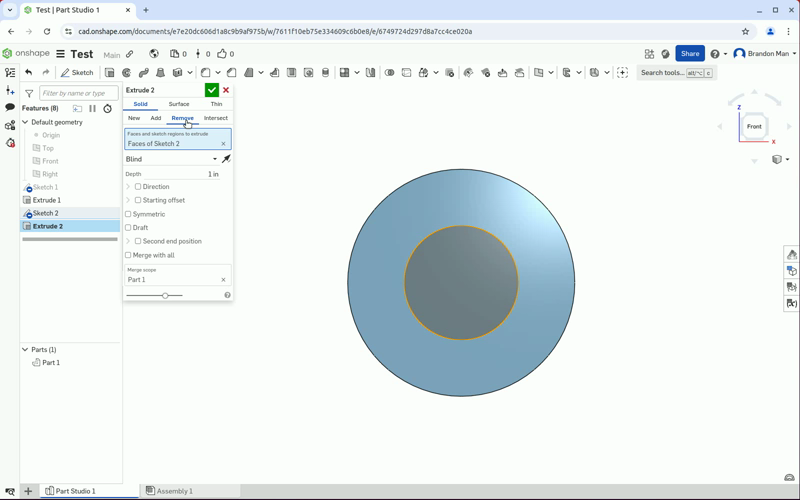
key(tab, 4)
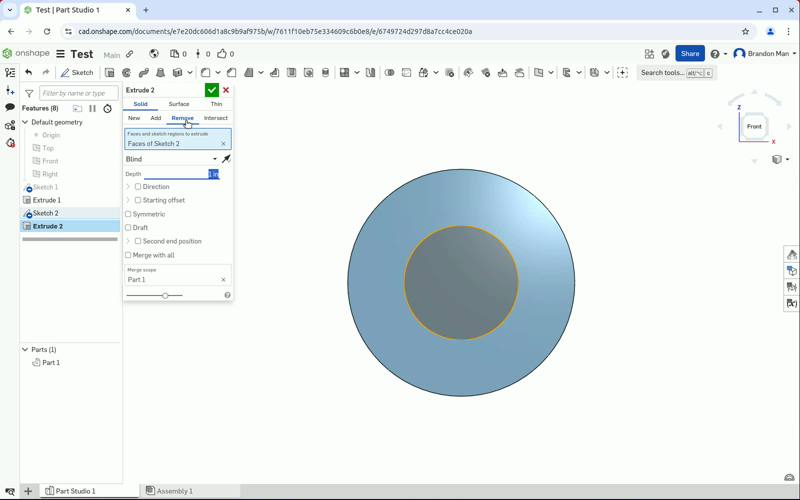
text(9.147)
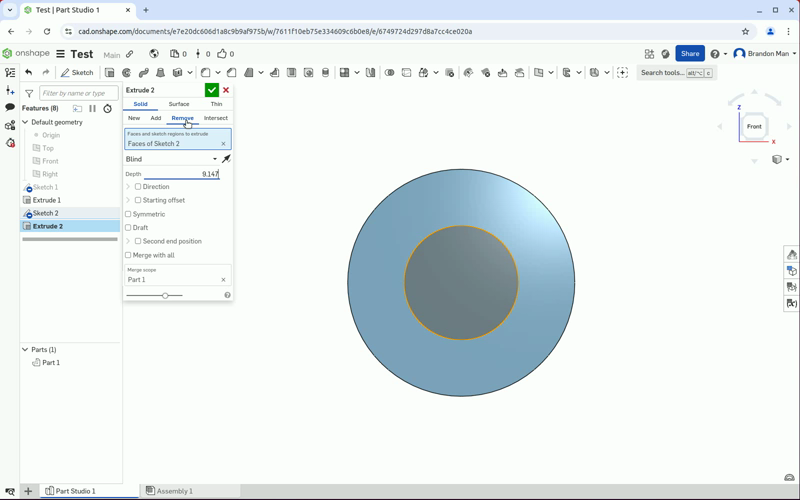
key(tab, 6)
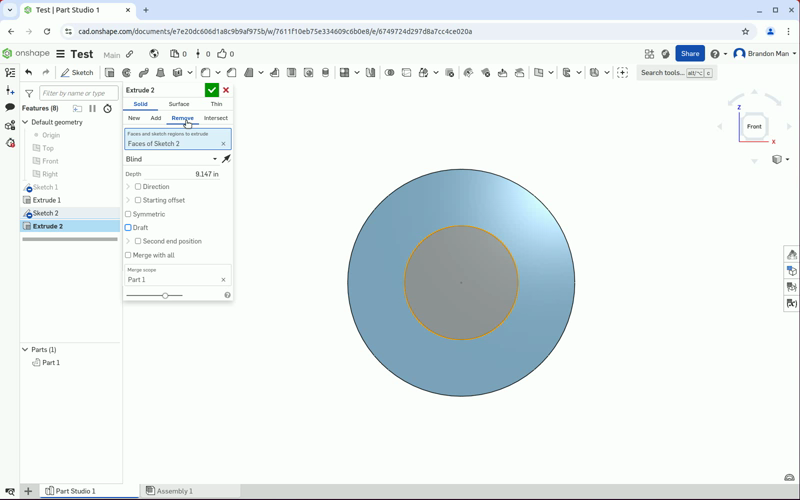
key(space)
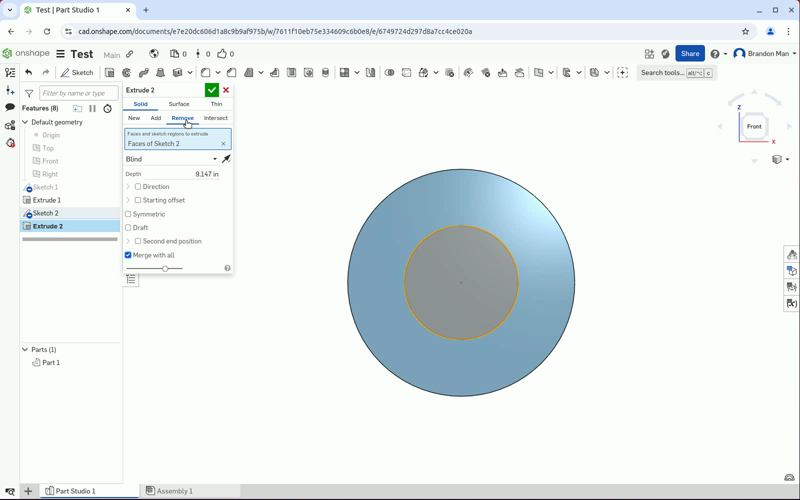
key(enter)
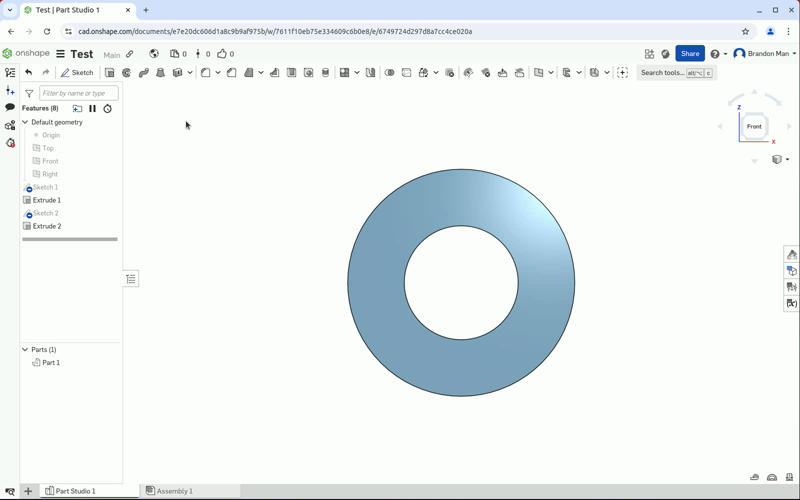
key(shift+h)
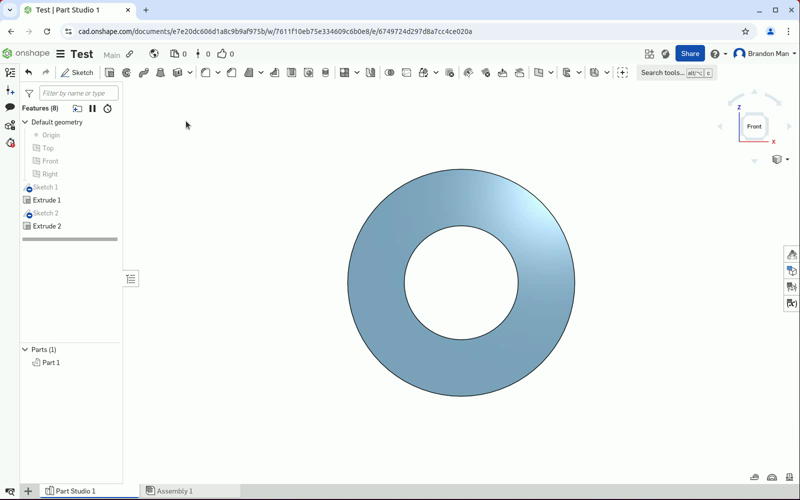
key(shift+h)
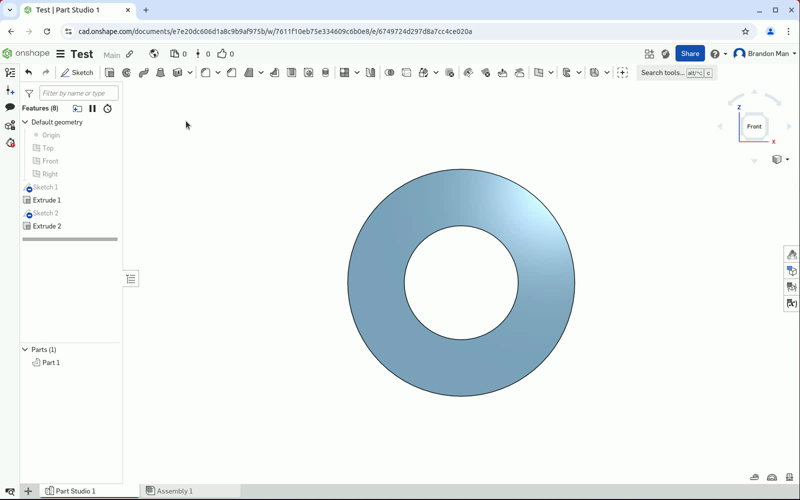
key(shift+7)
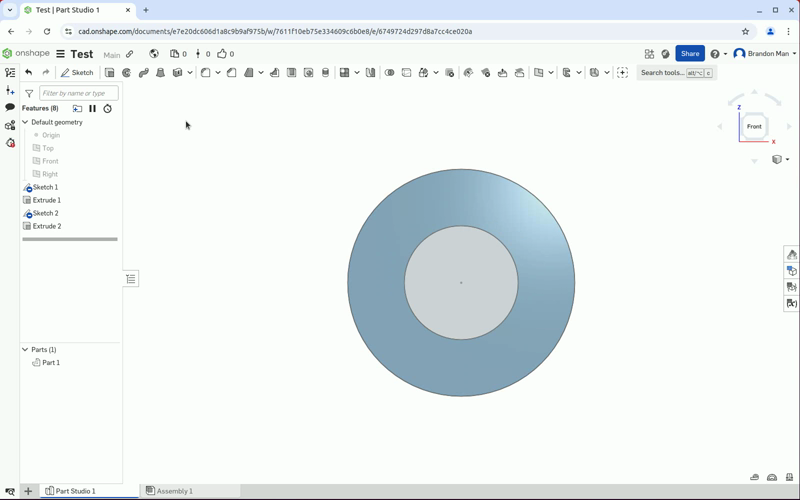
key(left, 2)
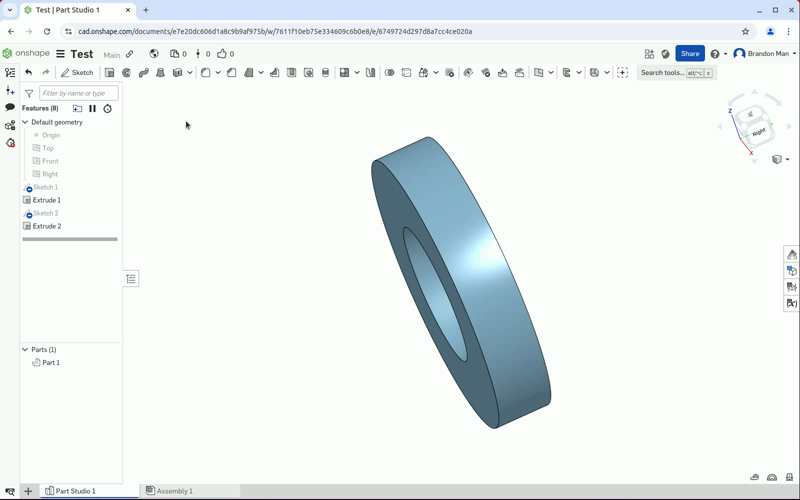
key(down, 2)
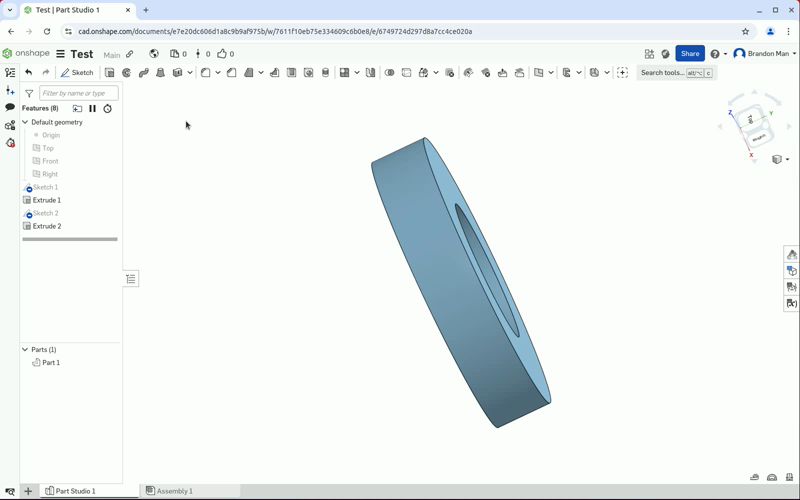
key(up, 2)
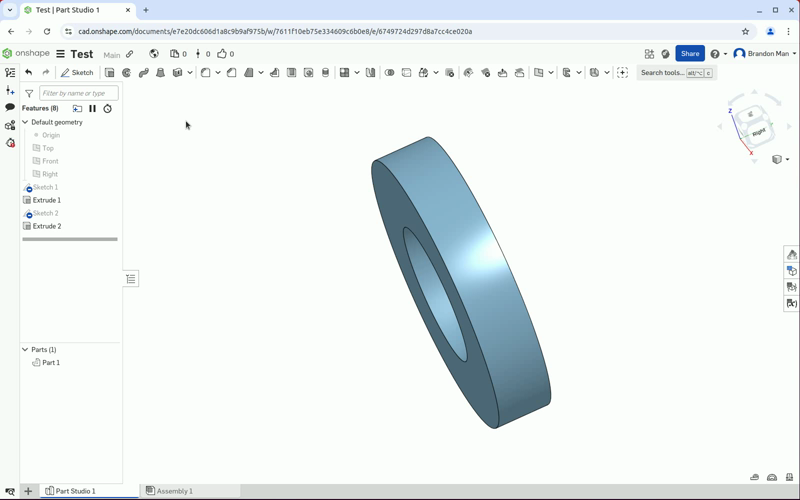
key(right, 2)
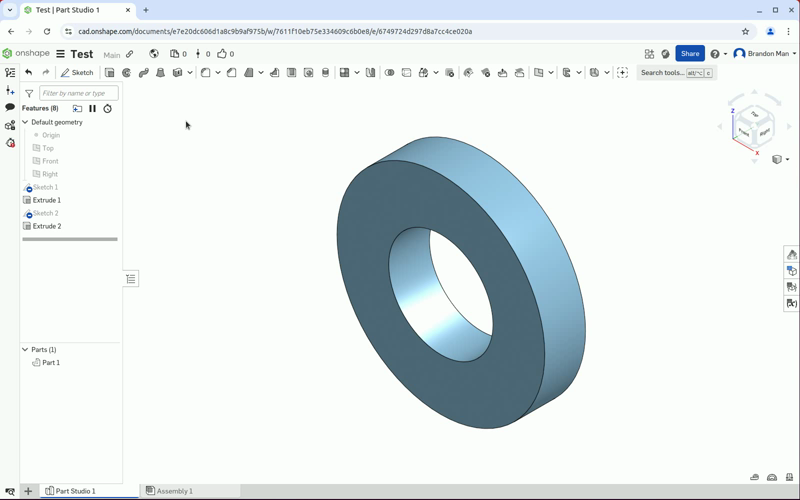
mouse_move(73, 189)
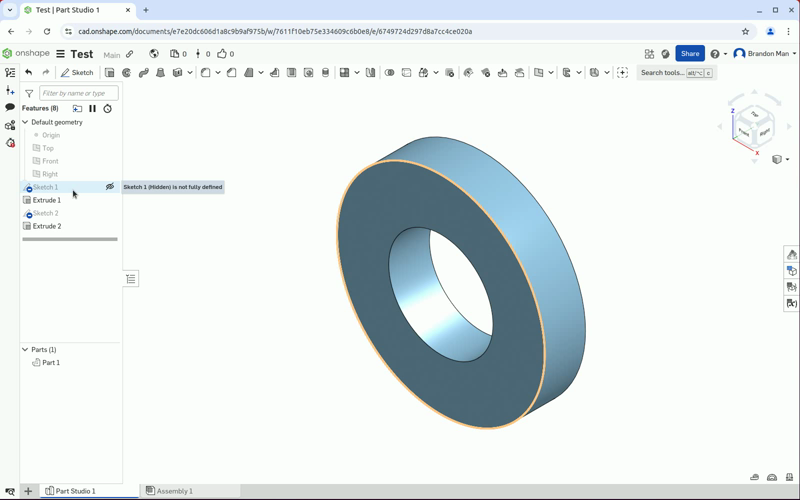
click(73, 189)